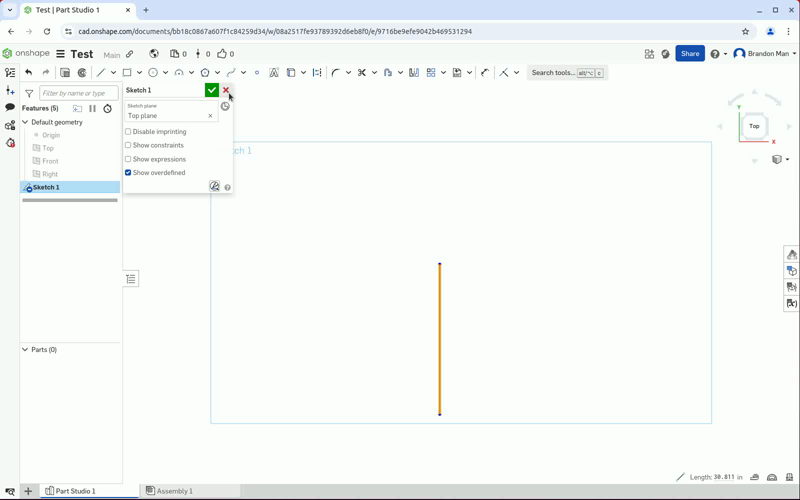
key(shift+h)
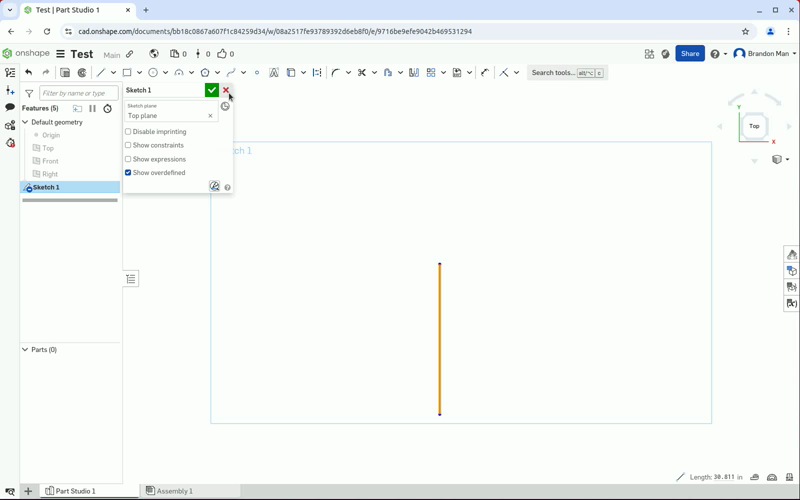
key(shift+s)
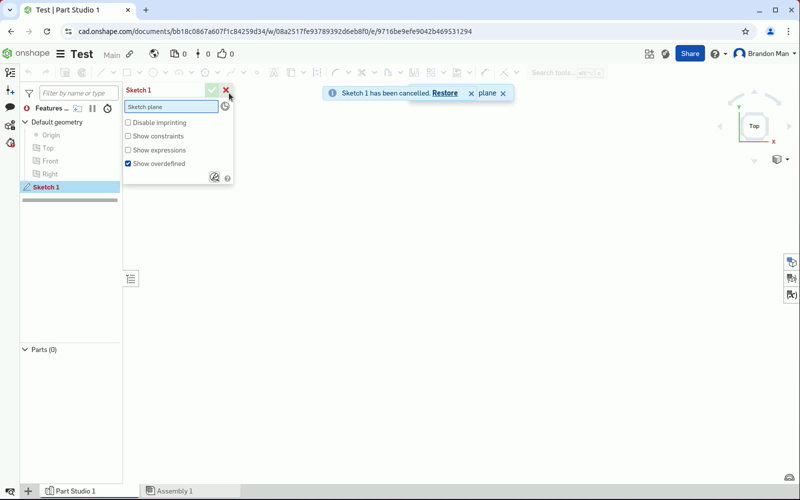
mouse_move(73, 150)
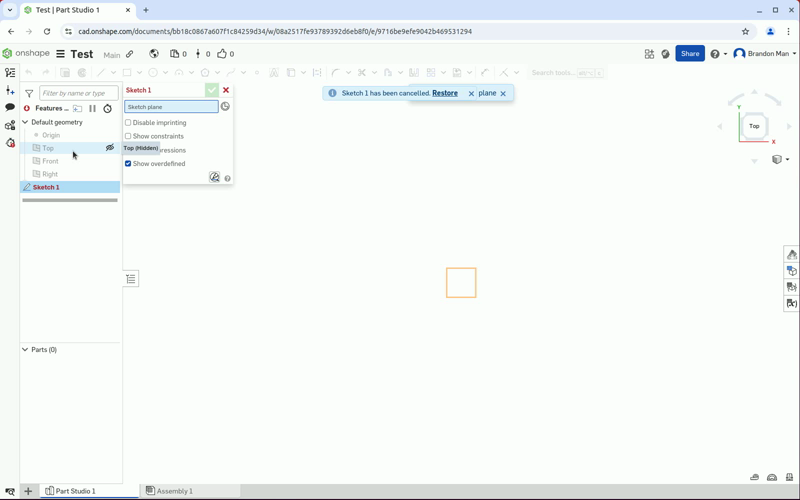
click(73, 150)
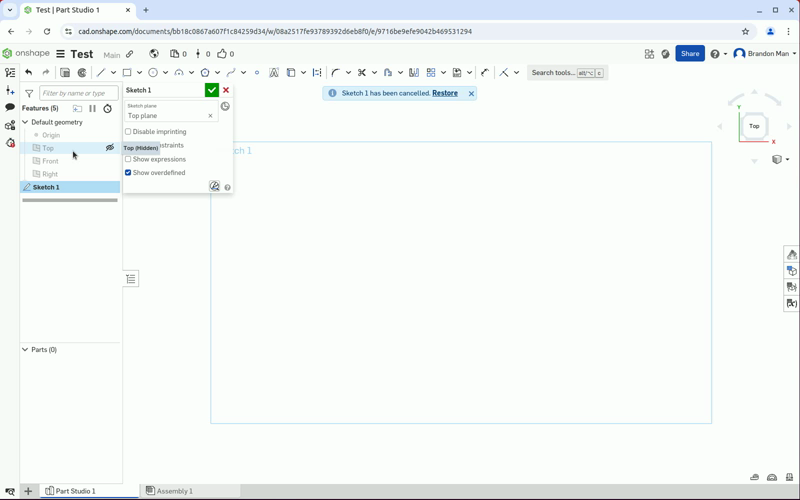
mouse_move(73, 352)
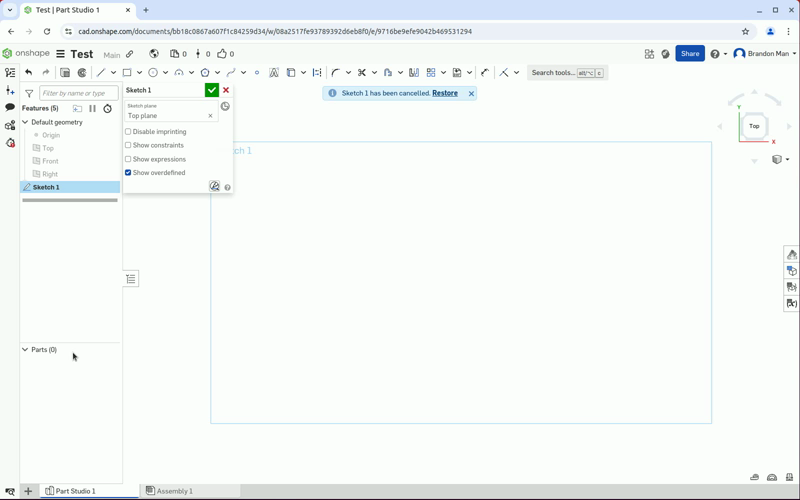
key(y)
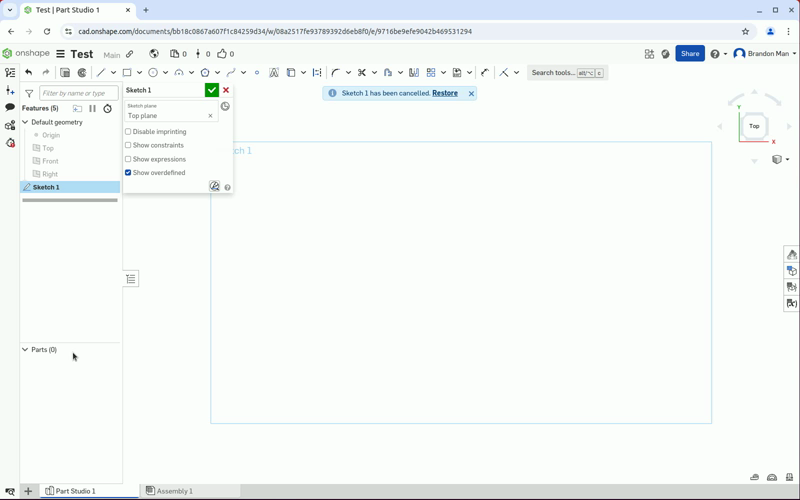
key(c)
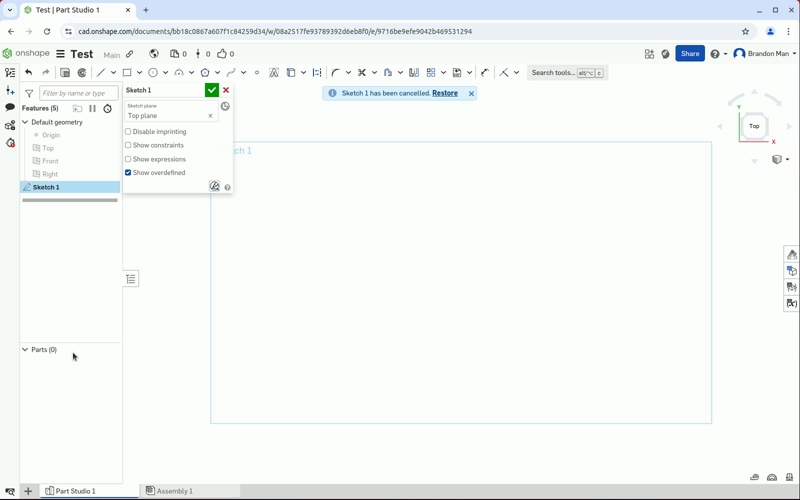
key_down(shift)
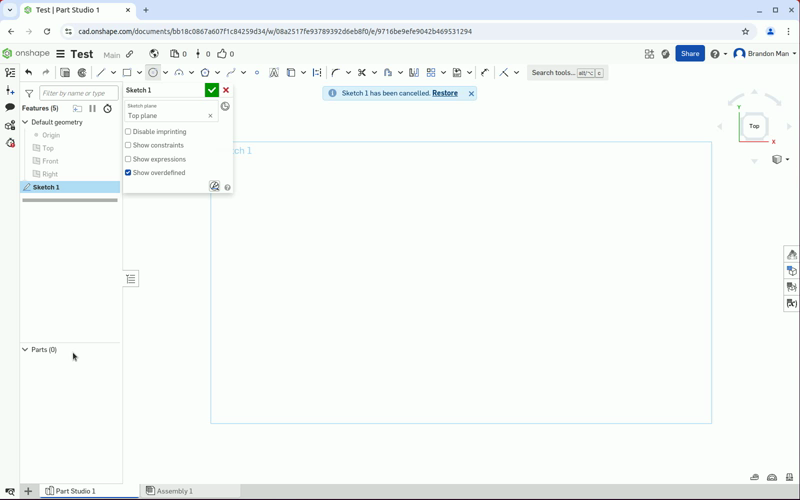
mouse_move(461, 282)
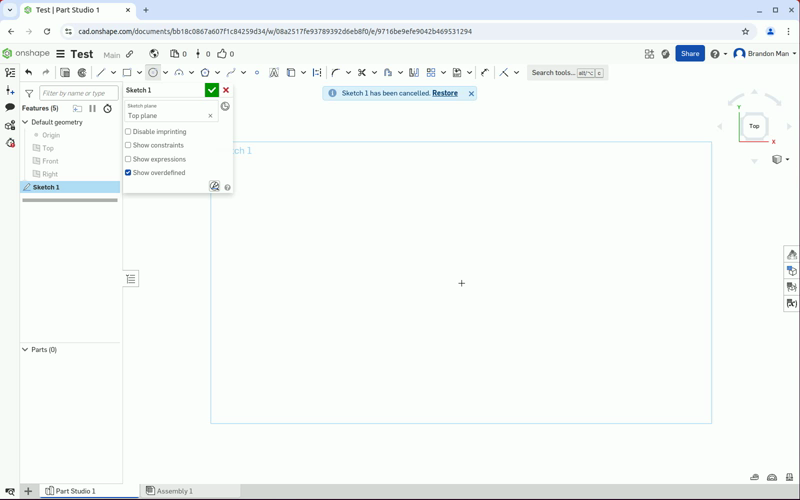
click(461, 282)
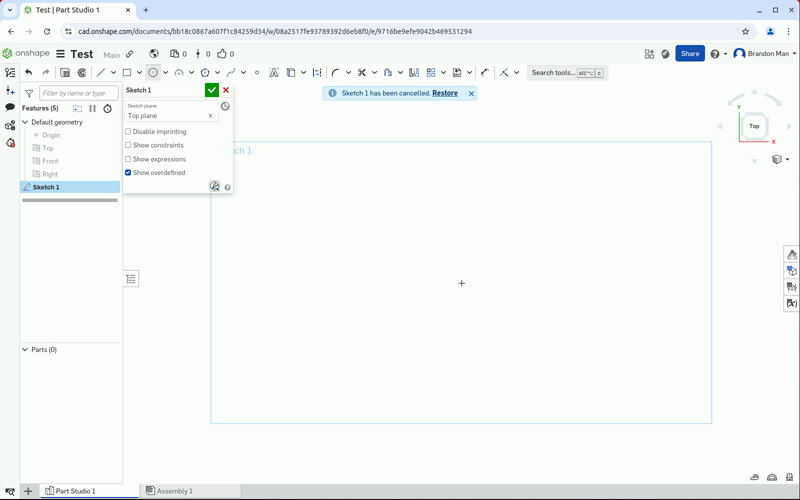
key_up(shift)
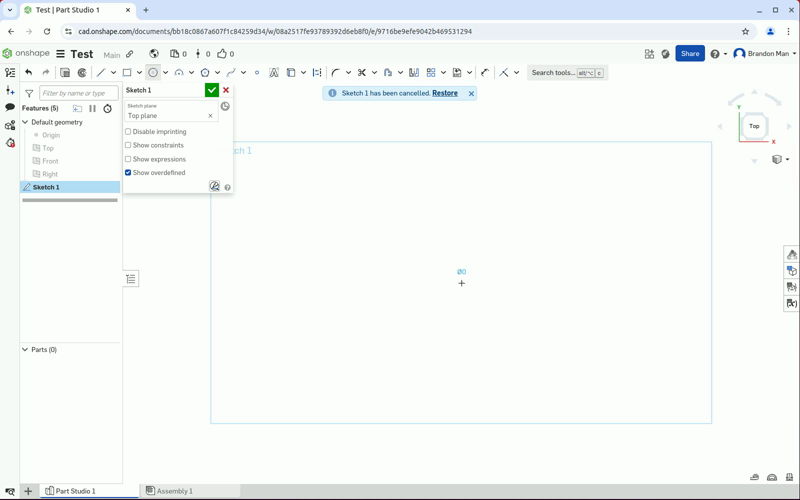
mouse_move(499, 282)
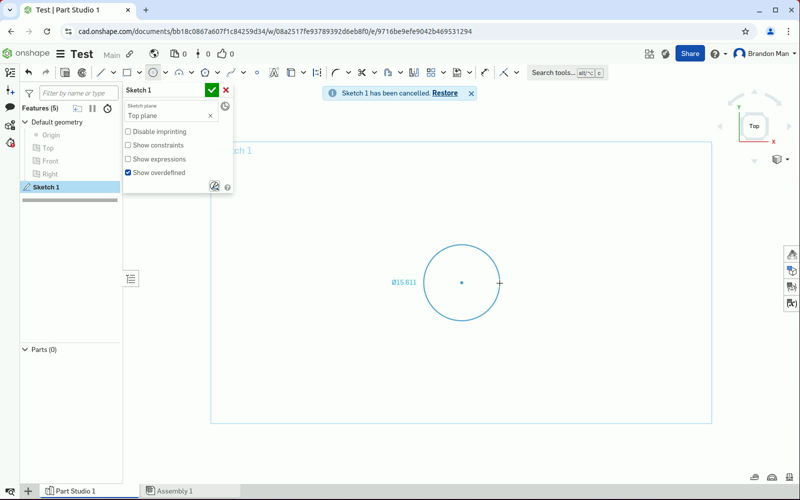
click(499, 282)
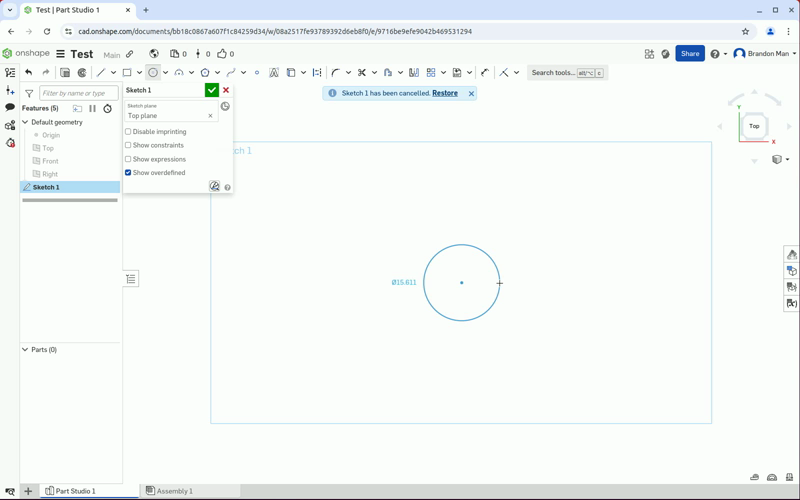
key(esc)
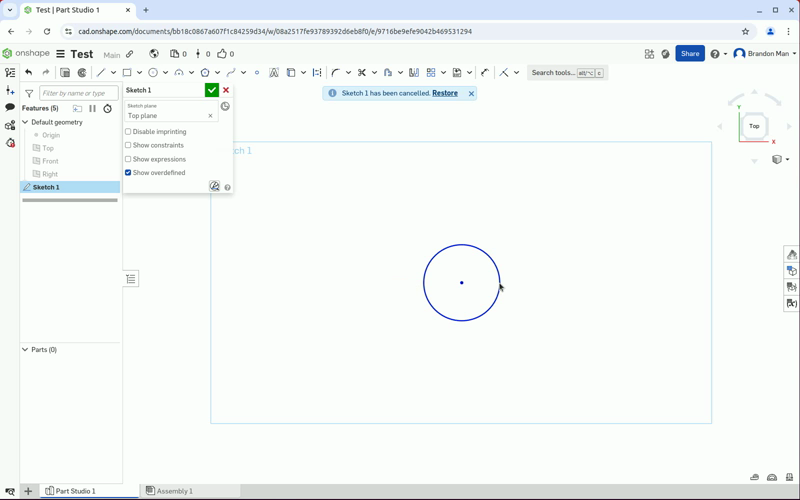
mouse_move(445, 266)
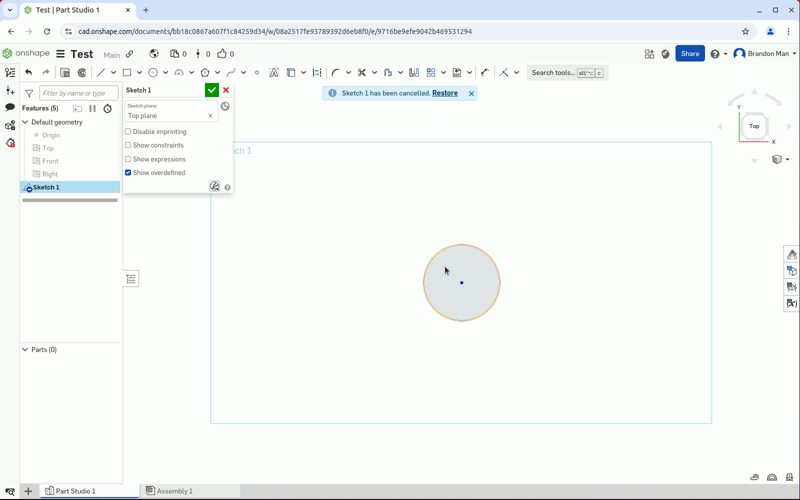
click(445, 266)
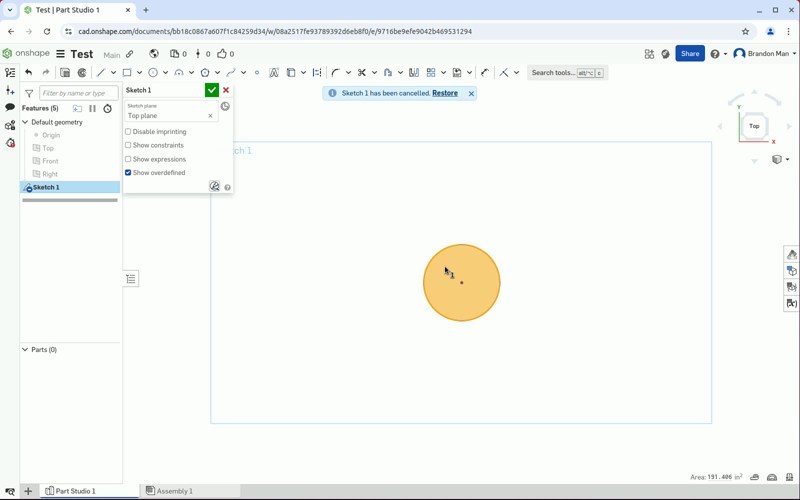
mouse_move(73, 352)
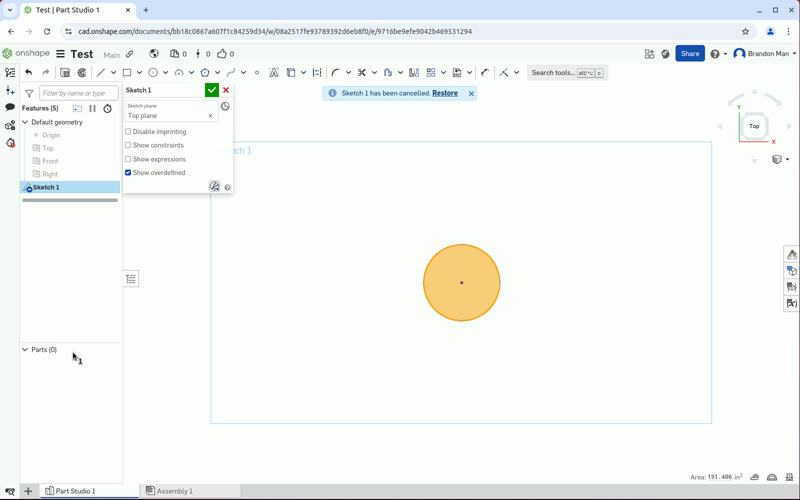
key(shift+y)
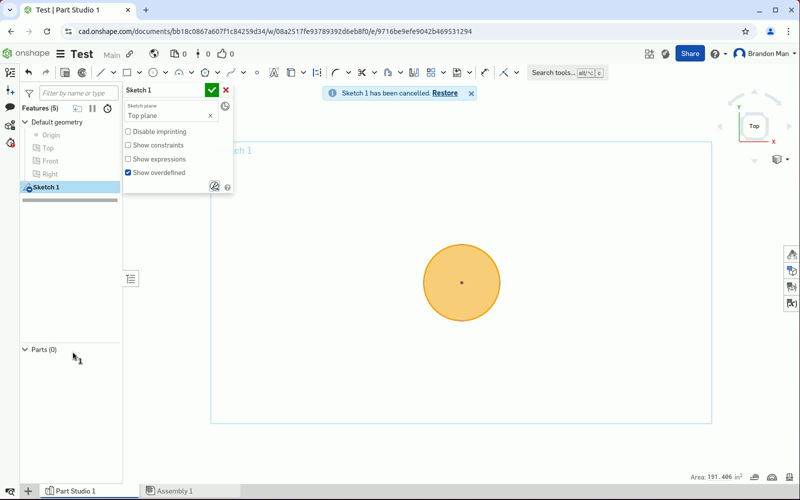
key(shift+e)
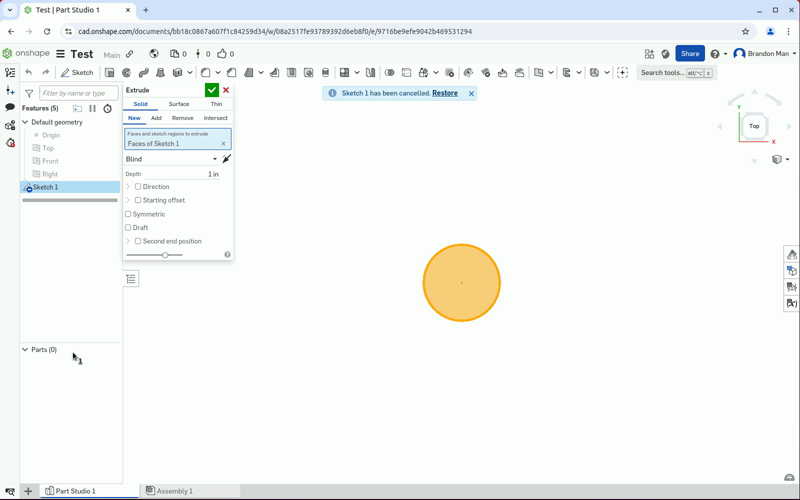
mouse_move(143, 106)
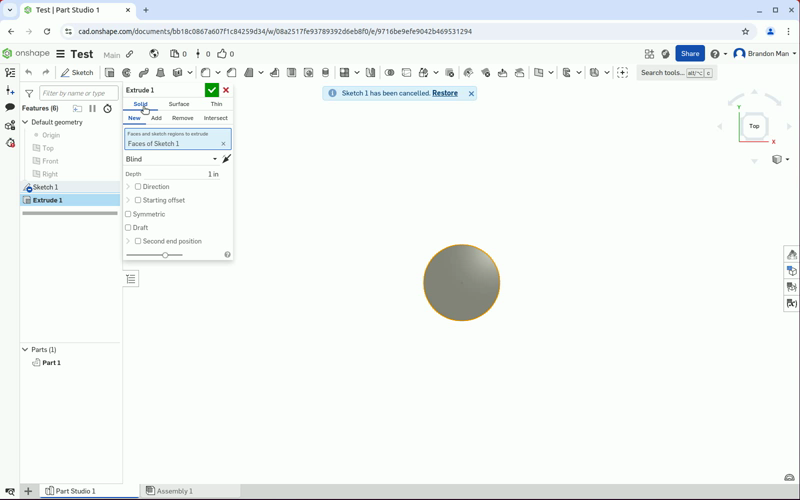
click(143, 106)
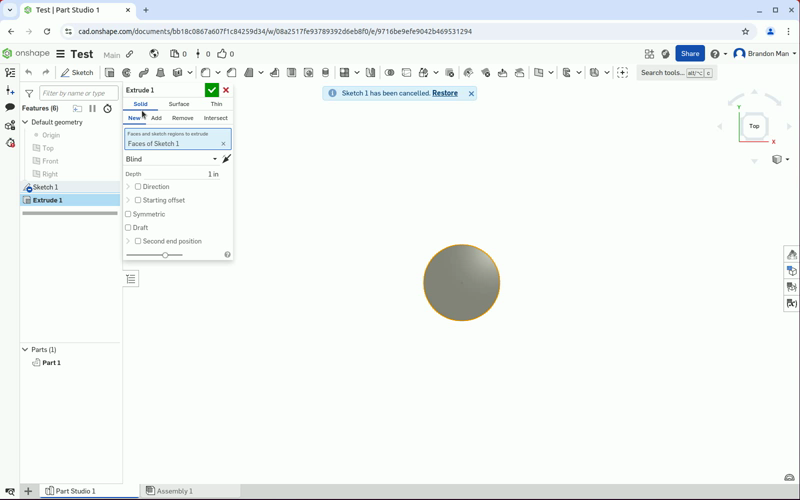
mouse_move(137, 120)
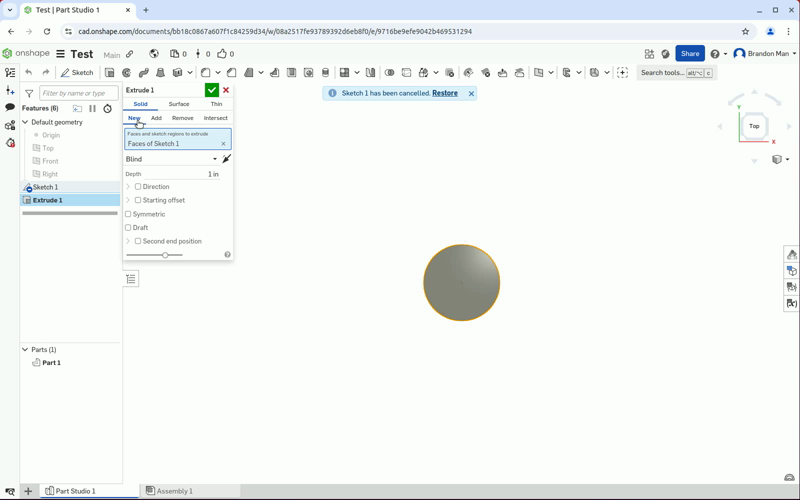
click(137, 120)
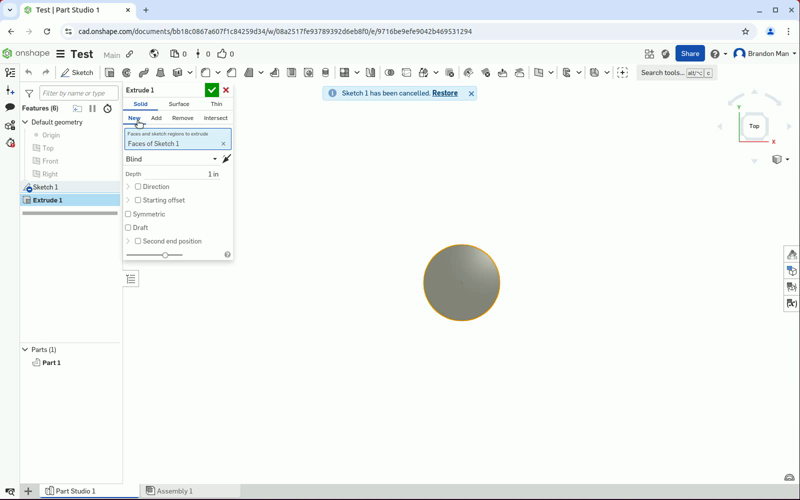
key(tab, 4)
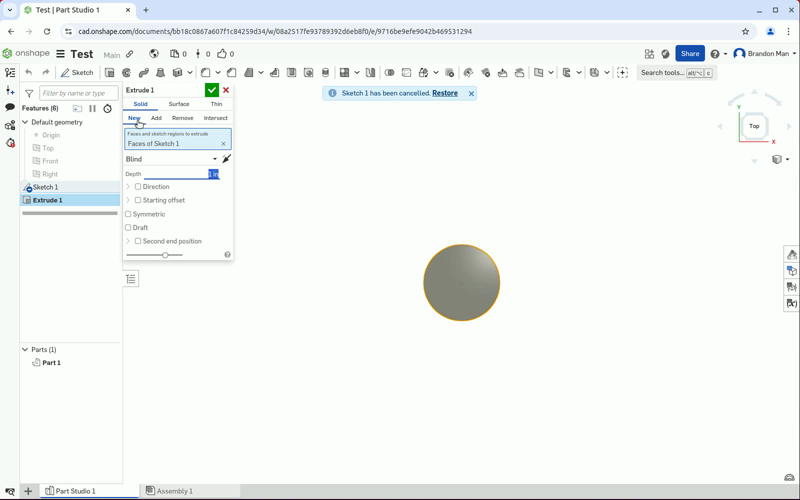
text(15.165)
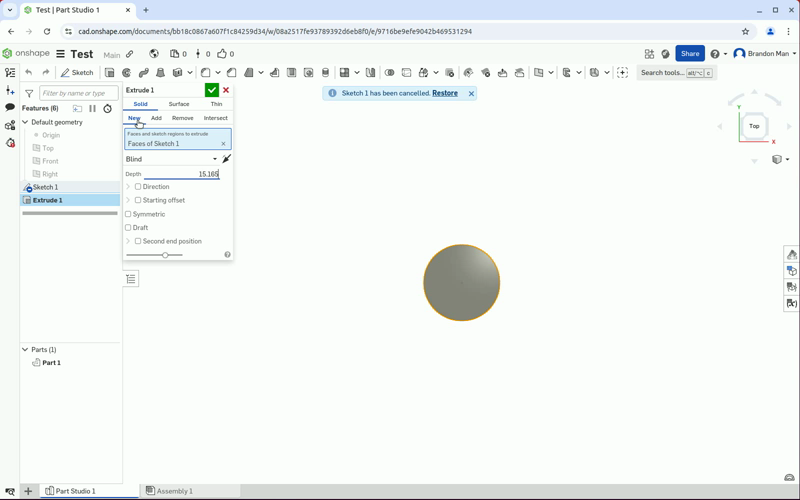
key(enter)
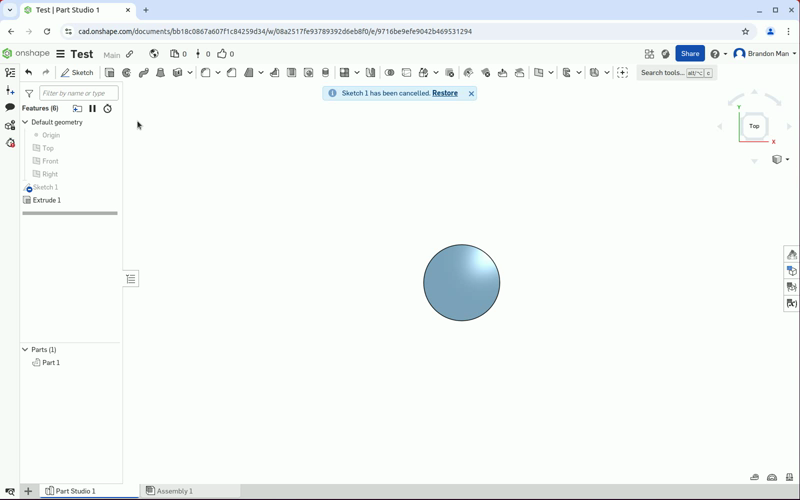
key(shift+h)
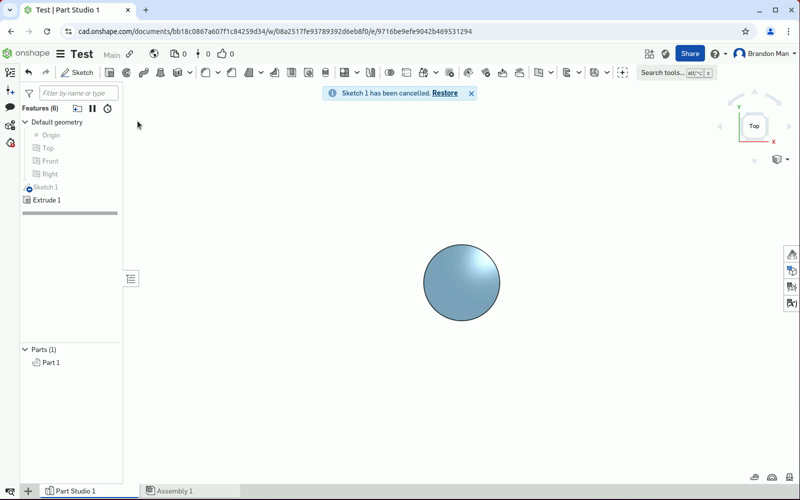
key(shift+h)
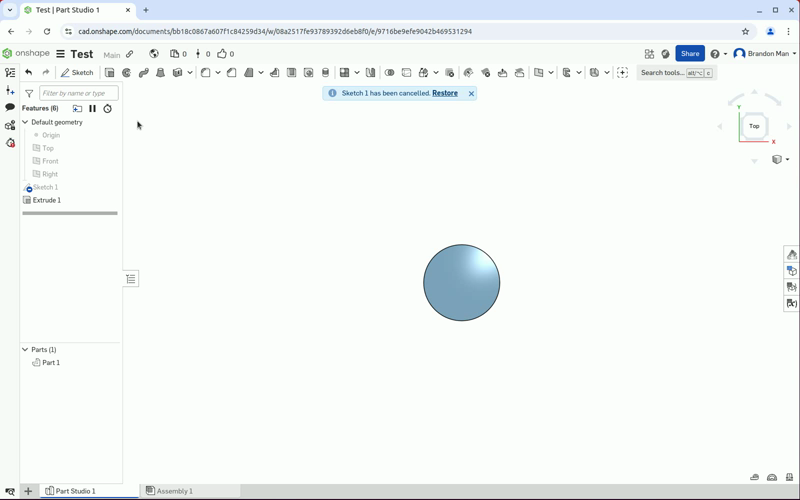
mouse_move(73, 189)
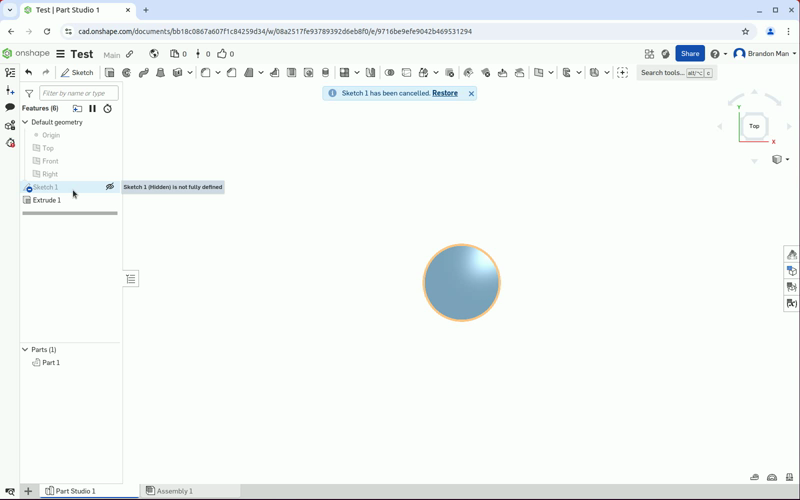
click(73, 189)
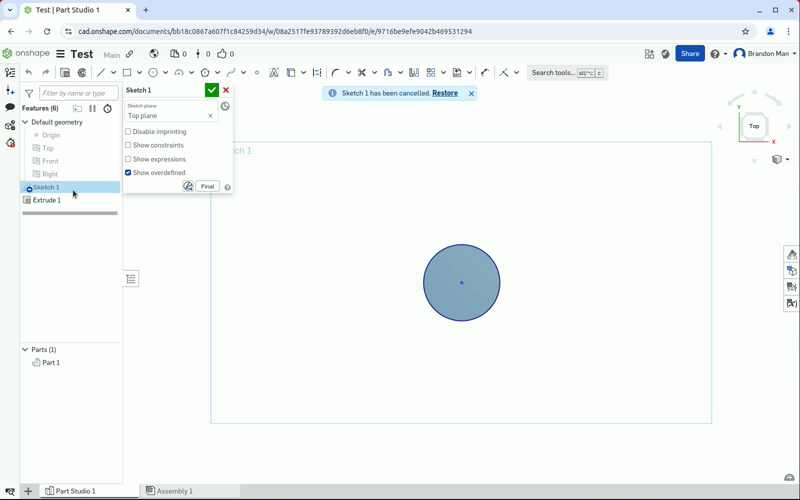
mouse_move(229, 92)
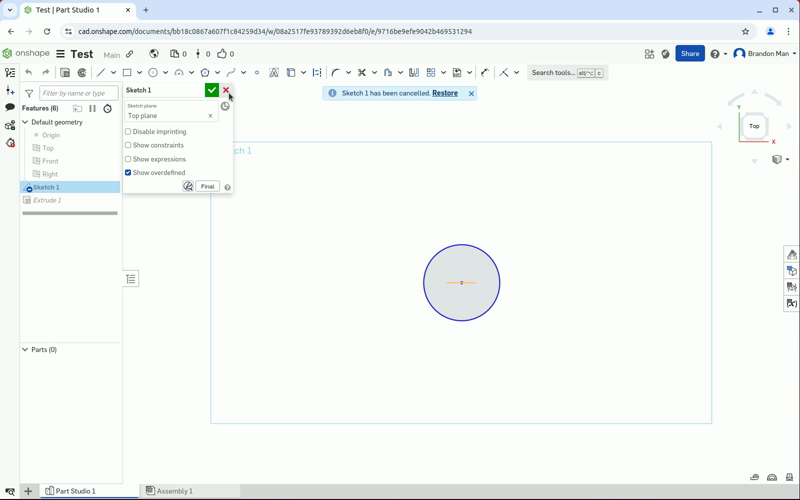
click(229, 92)
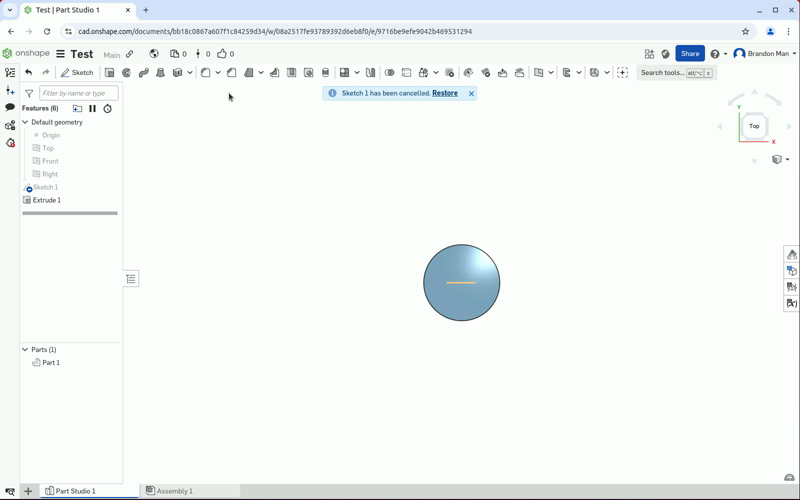
mouse_move(541, 75)
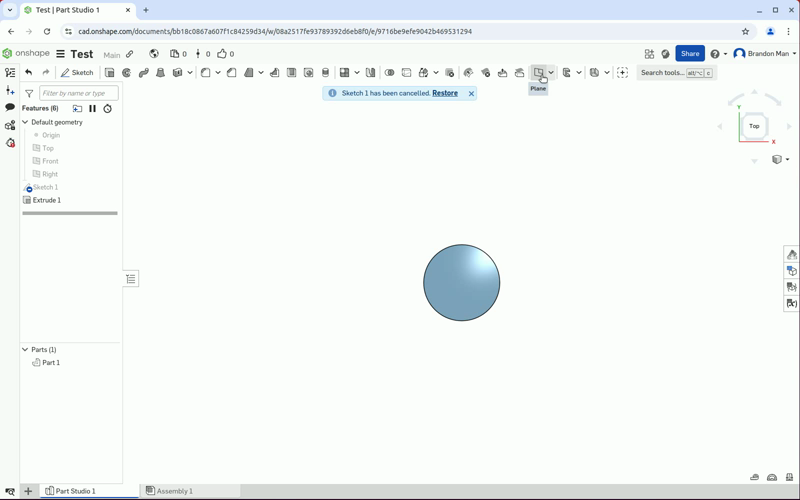
click(541, 75)
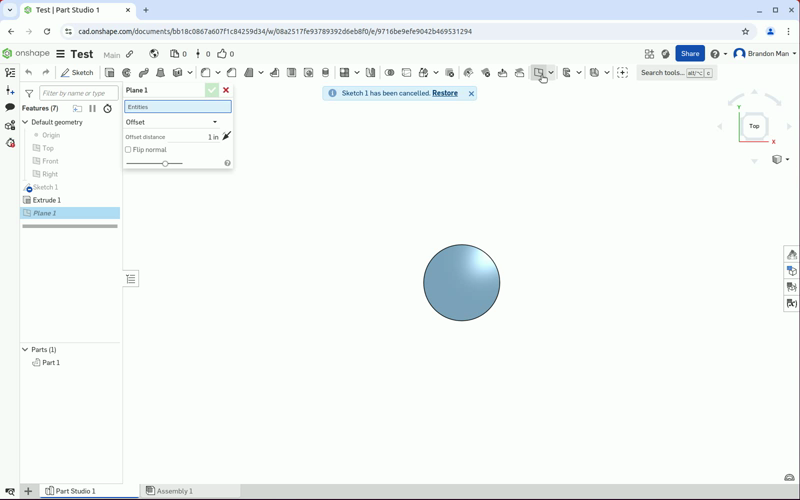
mouse_move(73, 150)
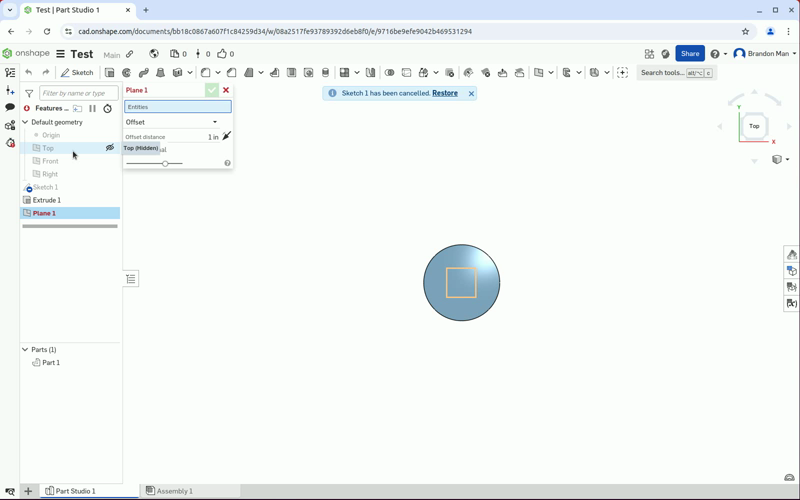
click(73, 150)
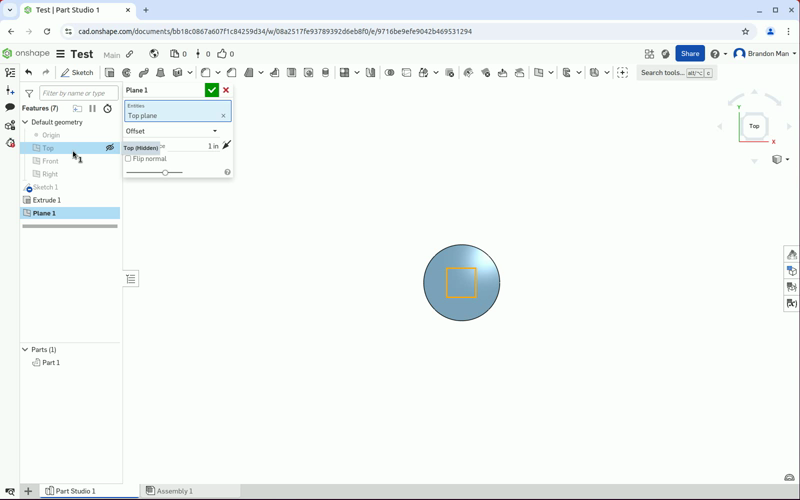
key(tab, 2)
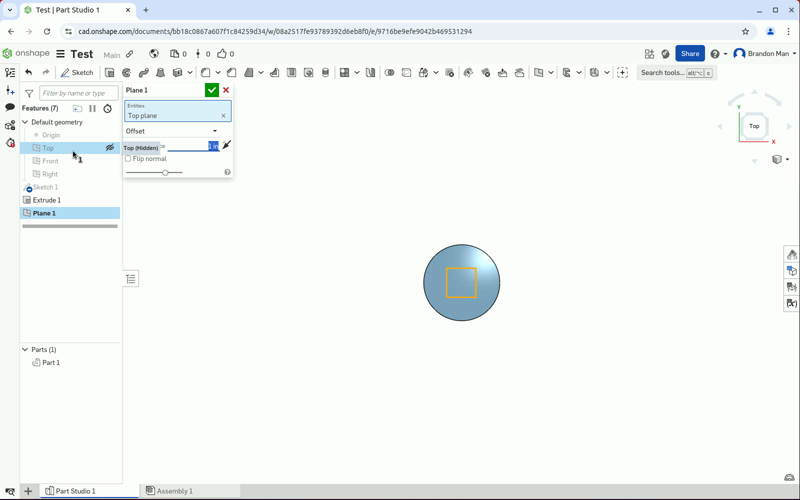
text(15.159)
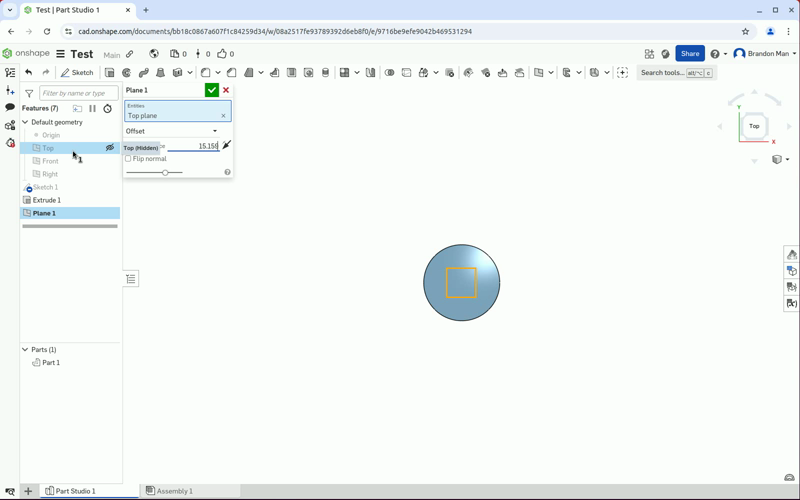
key(enter, 2)
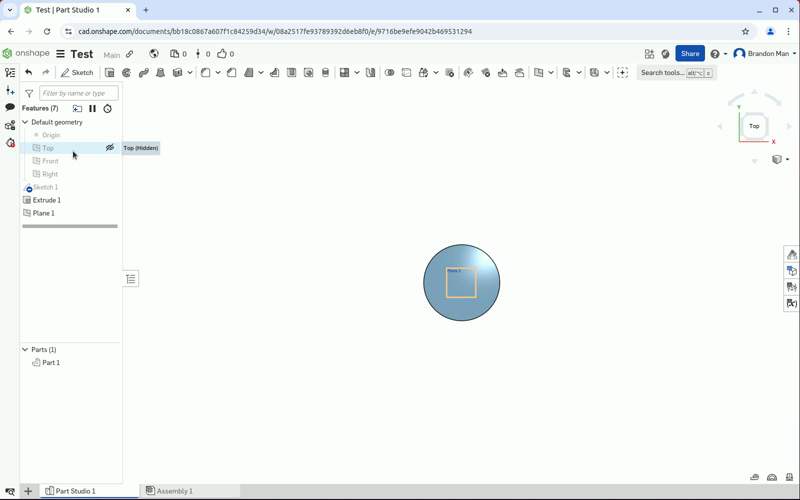
key(shift+s)
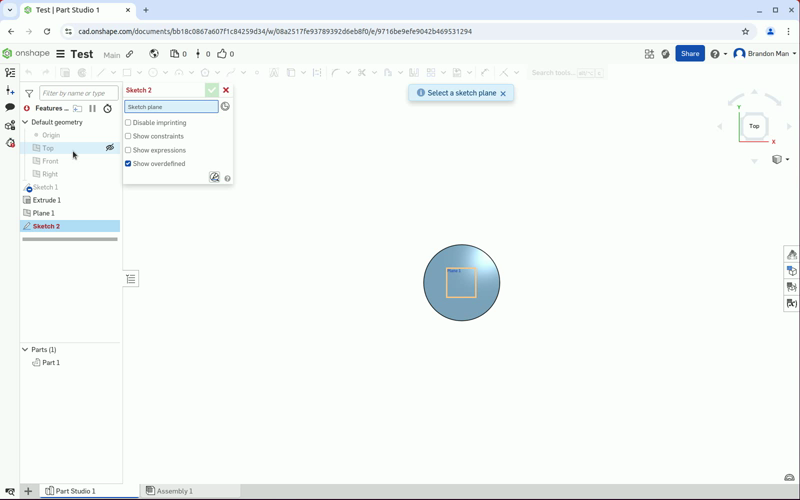
mouse_move(73, 215)
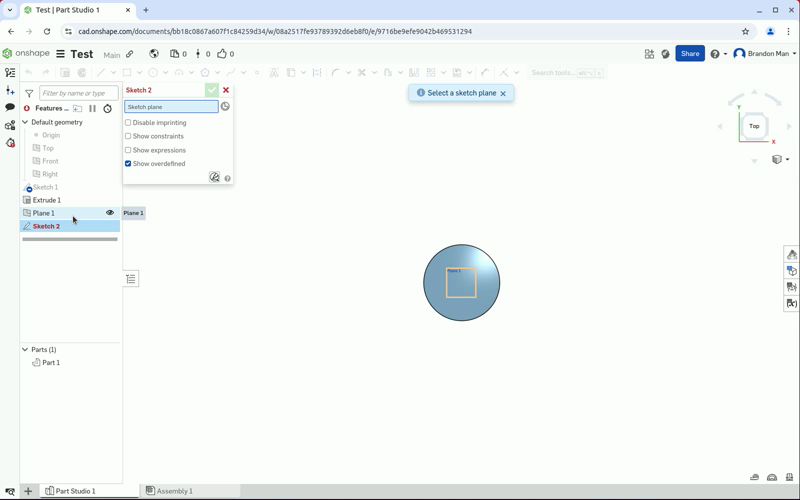
click(73, 215)
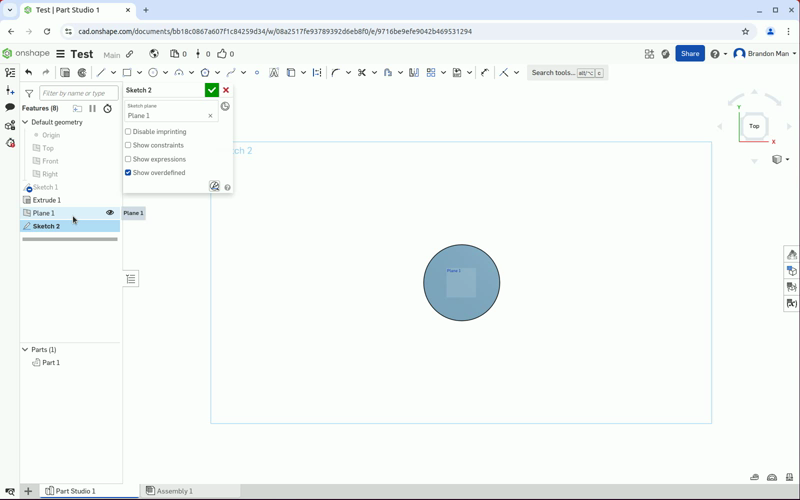
mouse_move(73, 352)
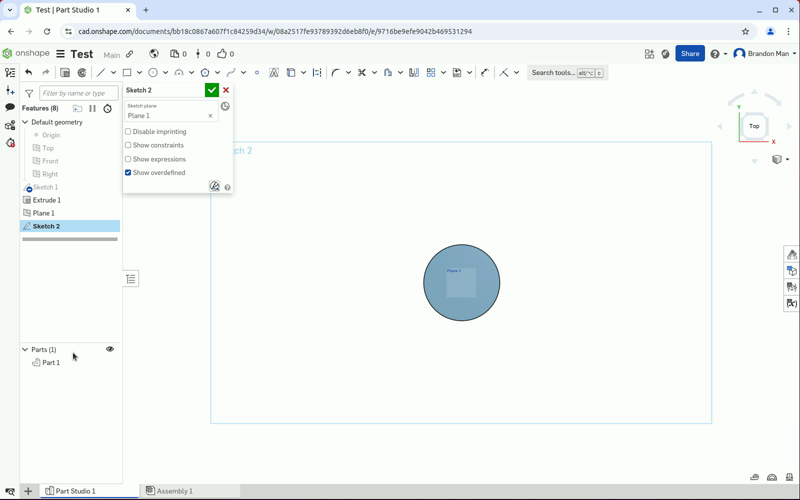
key(y)
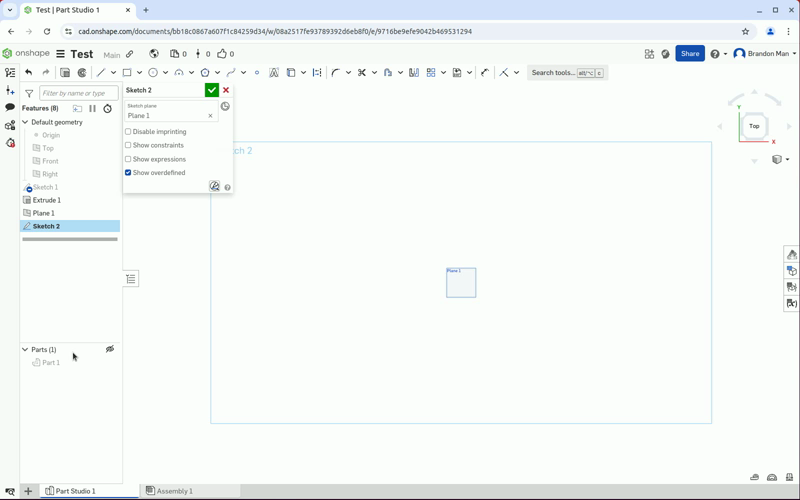
key(c)
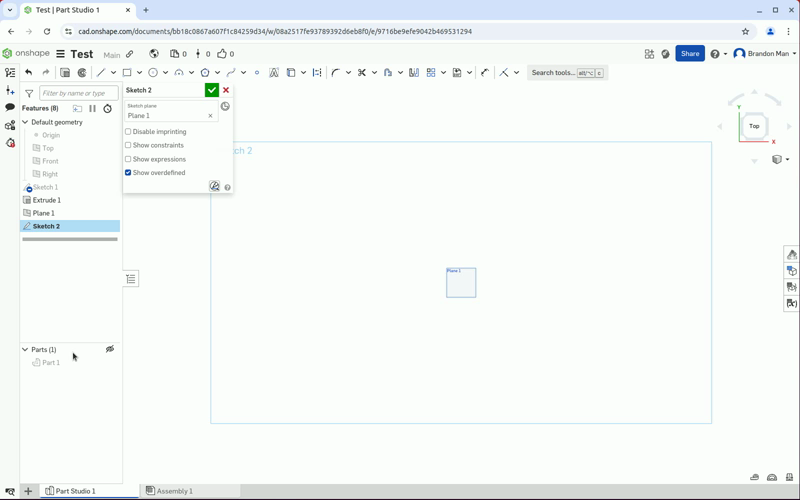
key_down(shift)
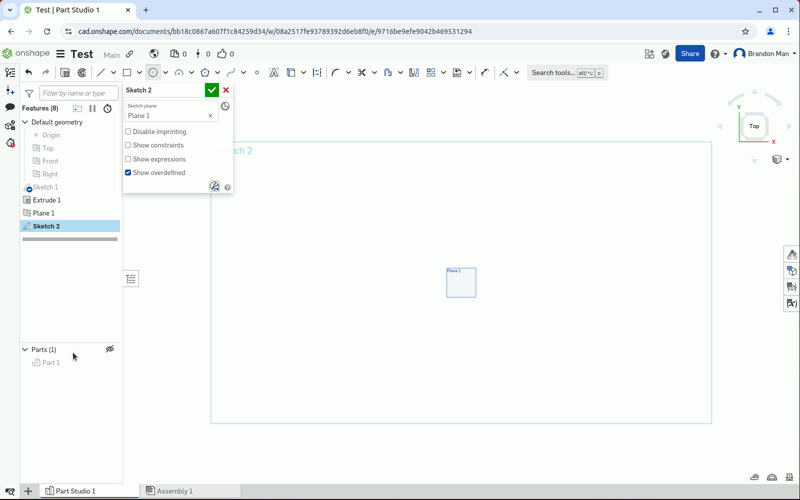
mouse_move(461, 282)
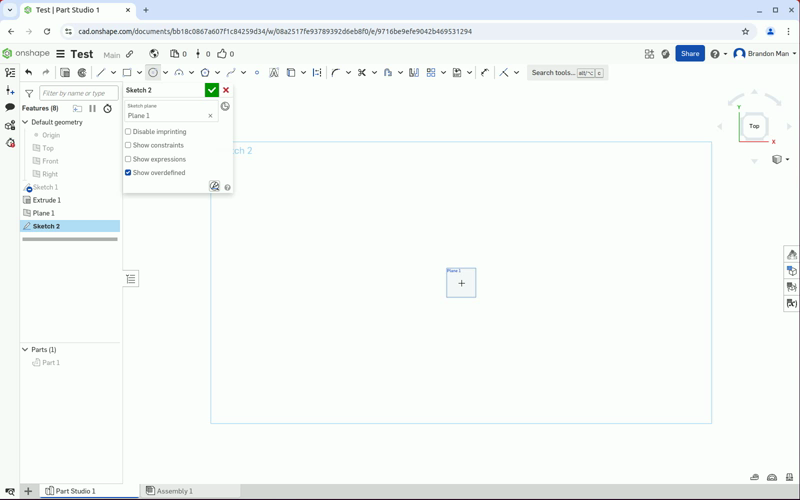
click(461, 282)
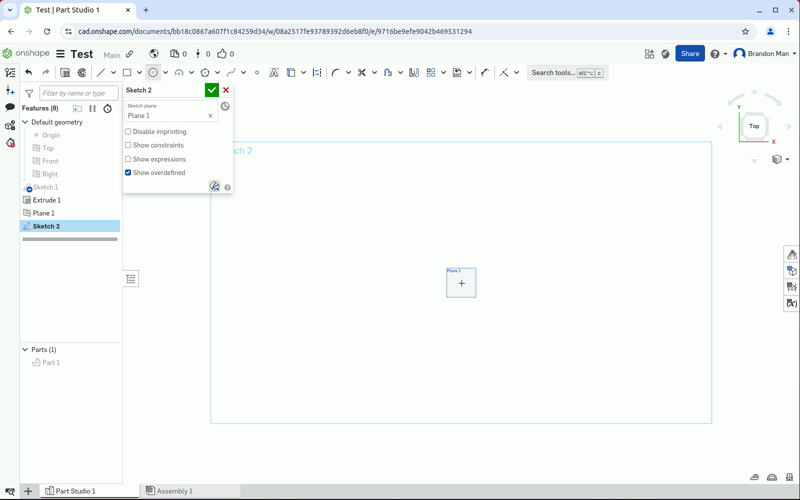
key_up(shift)
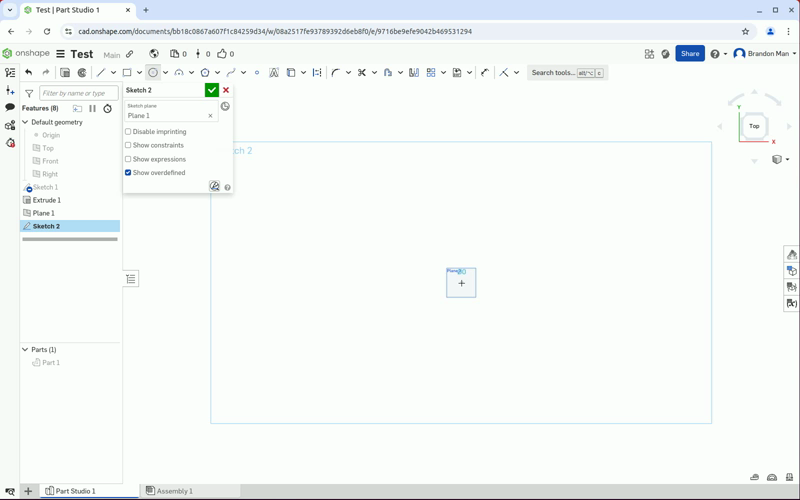
mouse_move(486, 282)
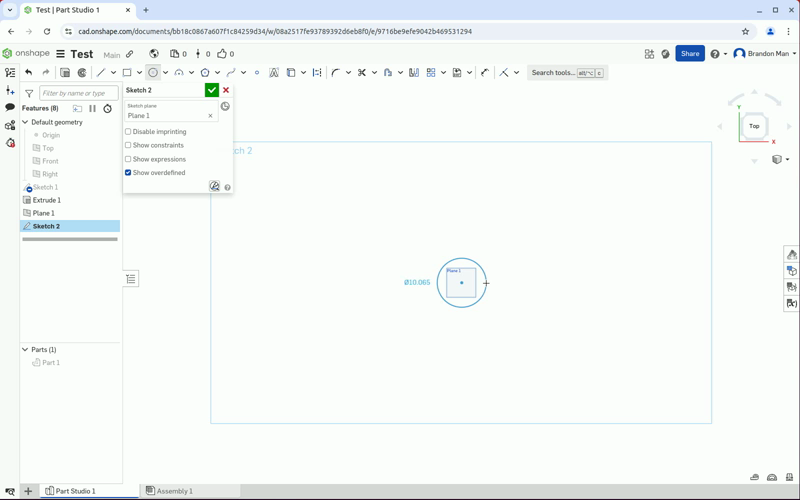
click(486, 282)
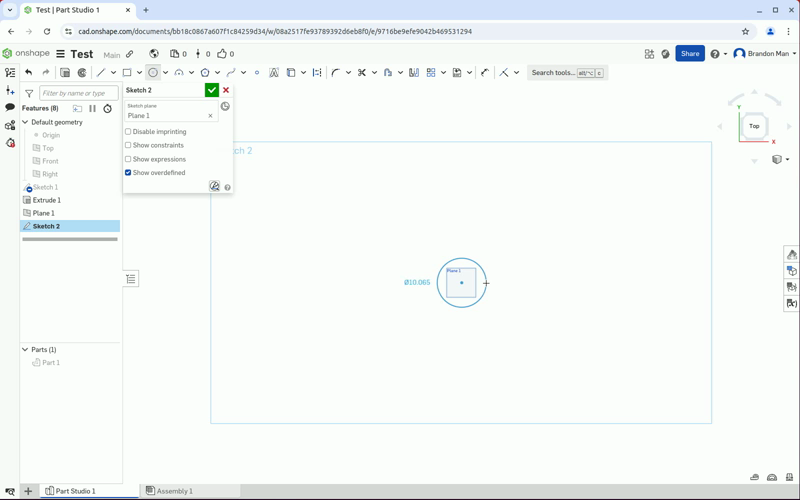
key(esc)
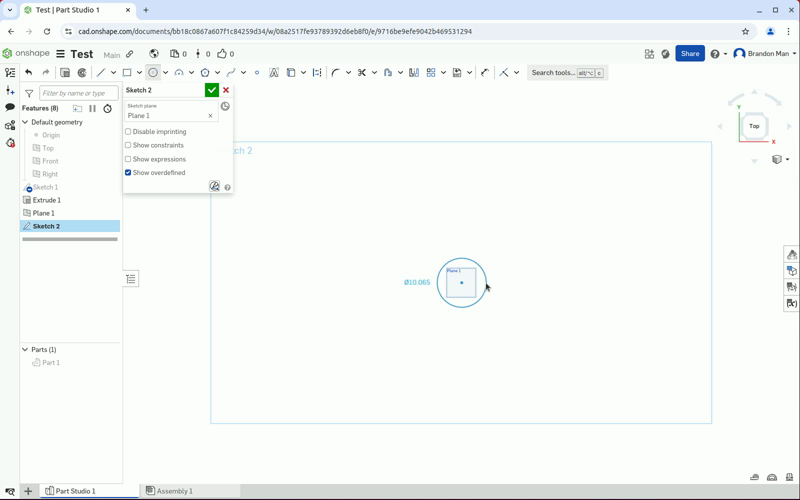
mouse_move(463, 266)
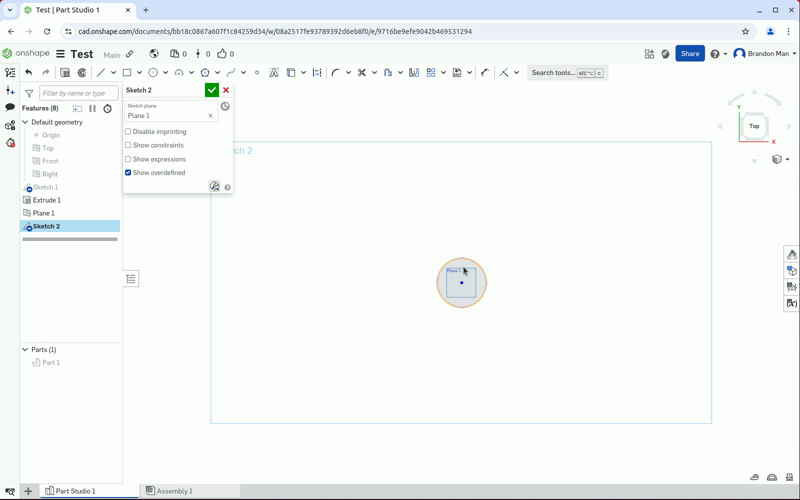
click(463, 266)
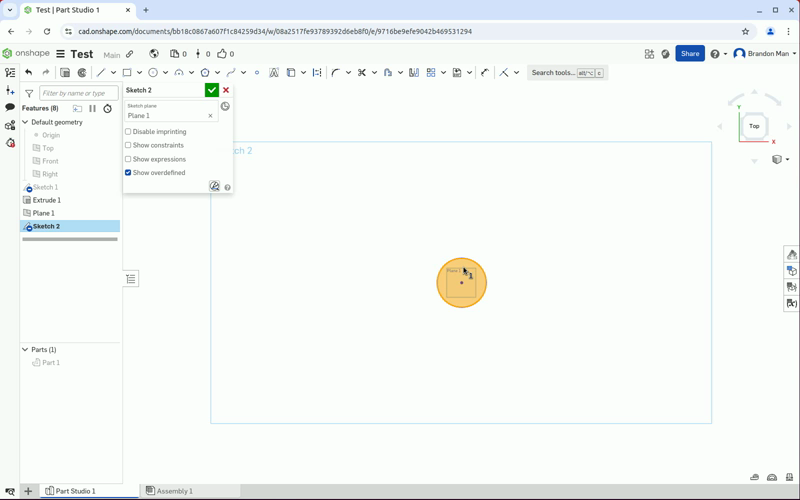
mouse_move(73, 352)
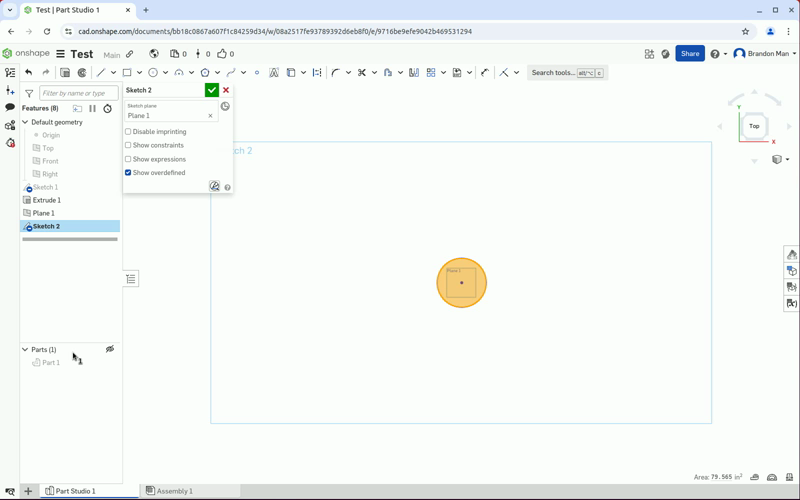
key(shift+y)
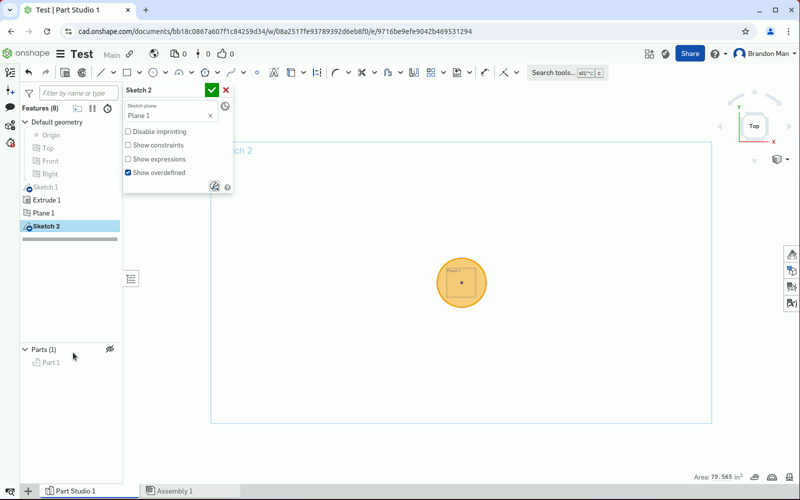
key(shift+e)
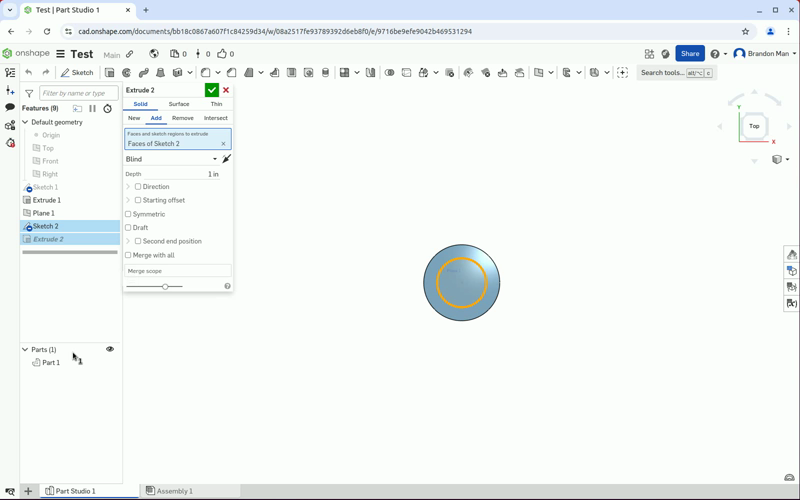
mouse_move(143, 106)
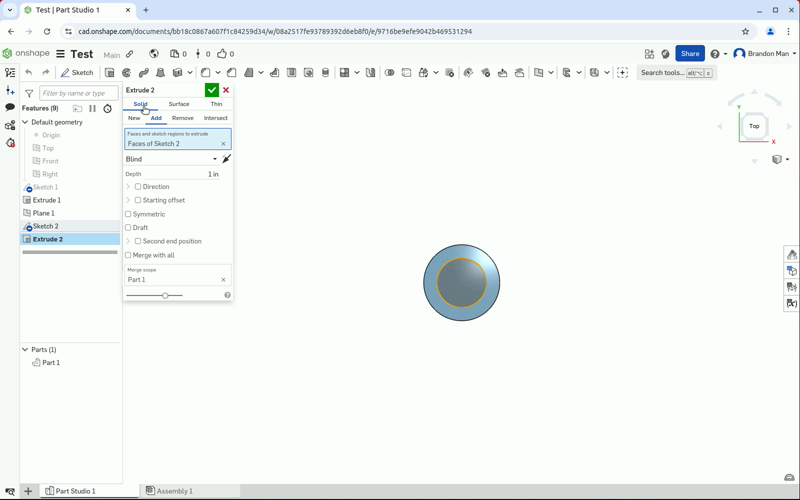
click(143, 106)
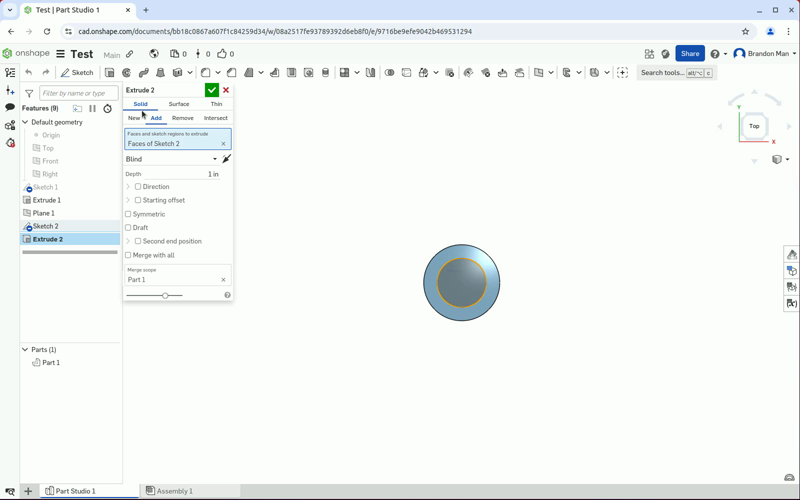
mouse_move(137, 120)
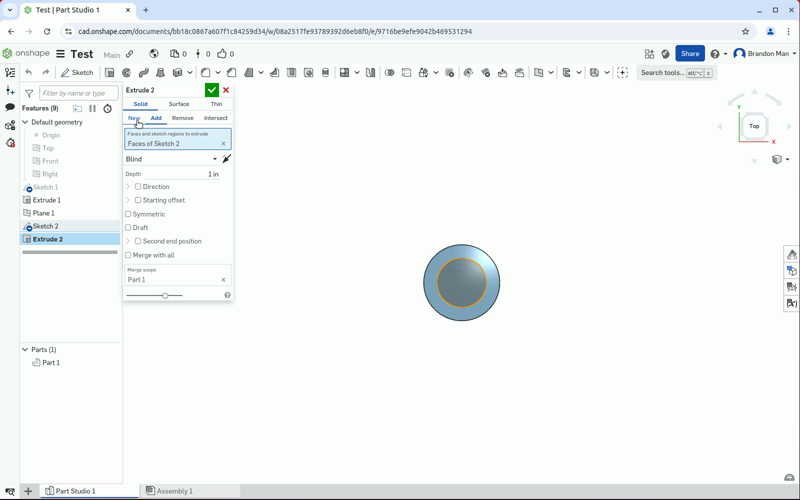
click(137, 120)
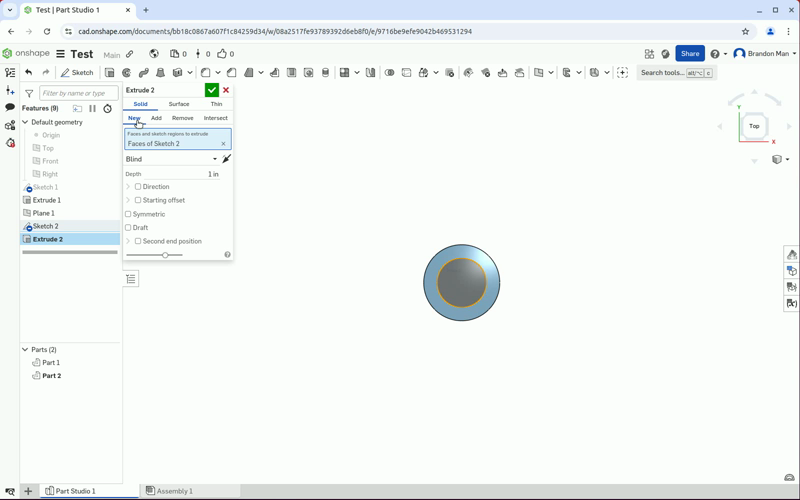
key(tab, 4)
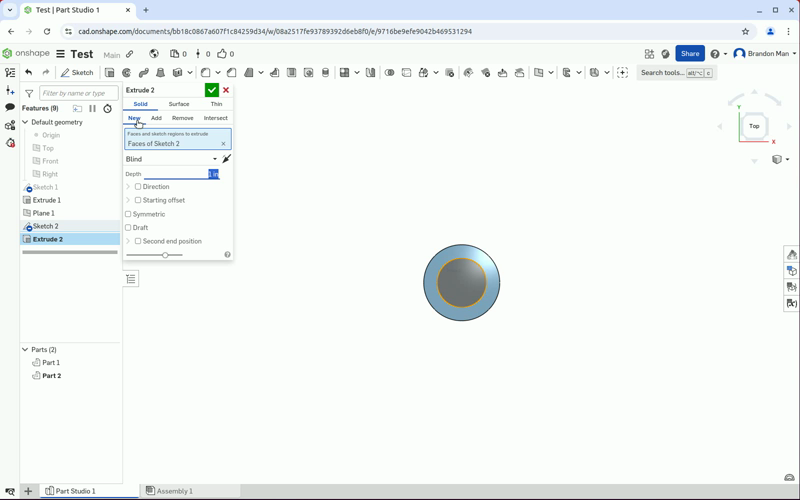
text(7.943)
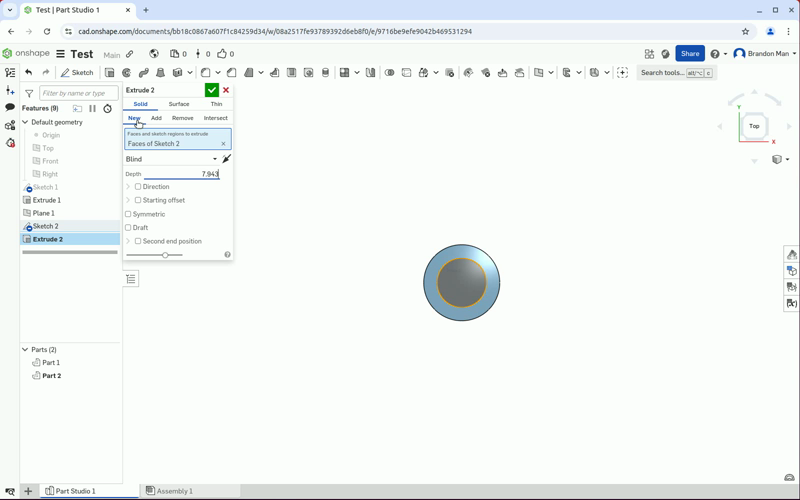
key(enter)
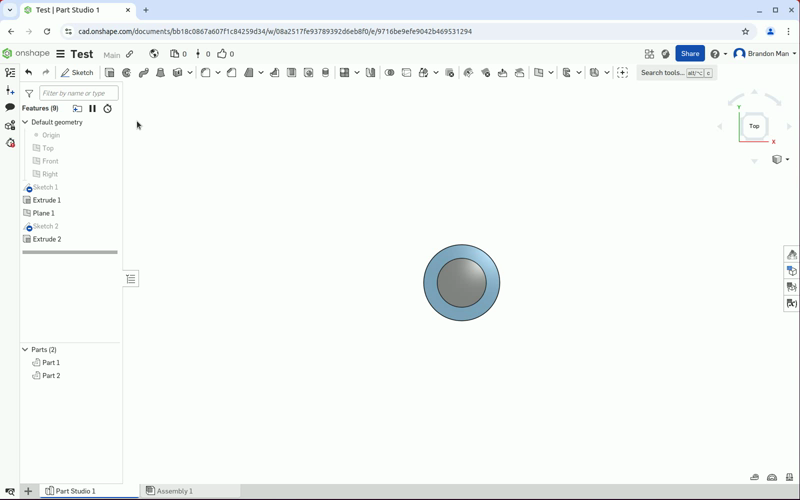
key(shift+h)
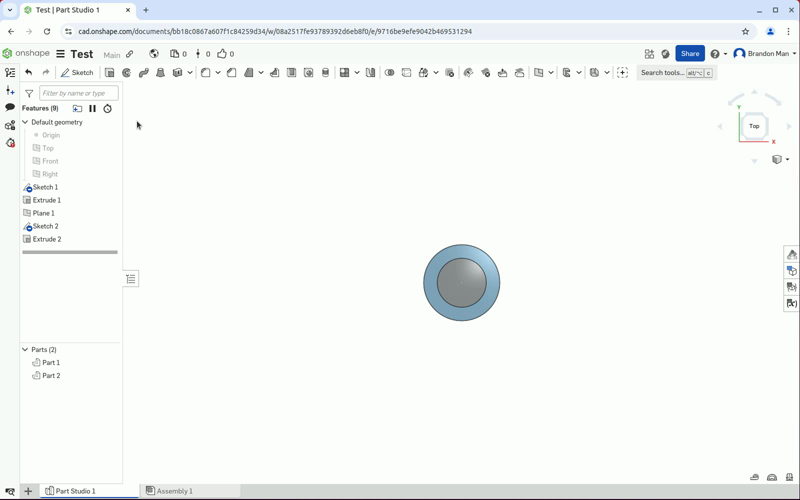
key(shift+h)
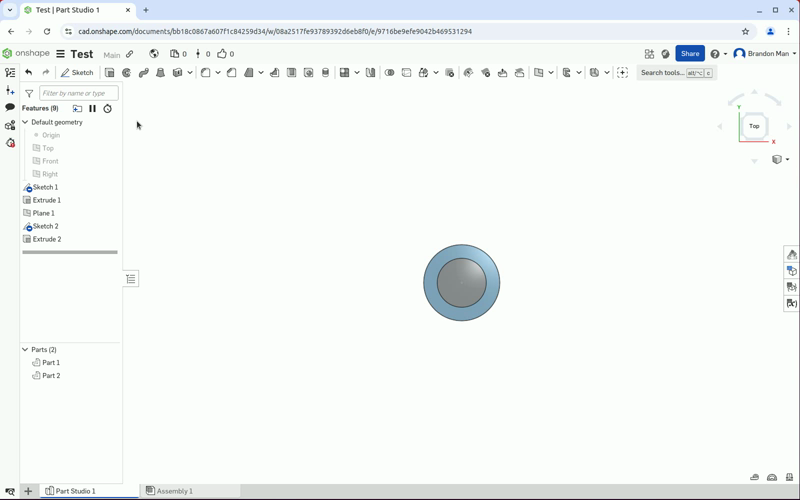
key(shift+7)
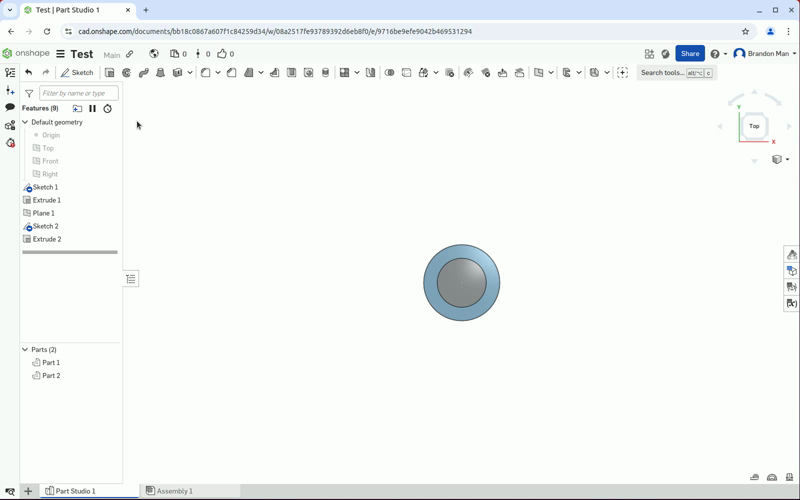
key(up, 3)
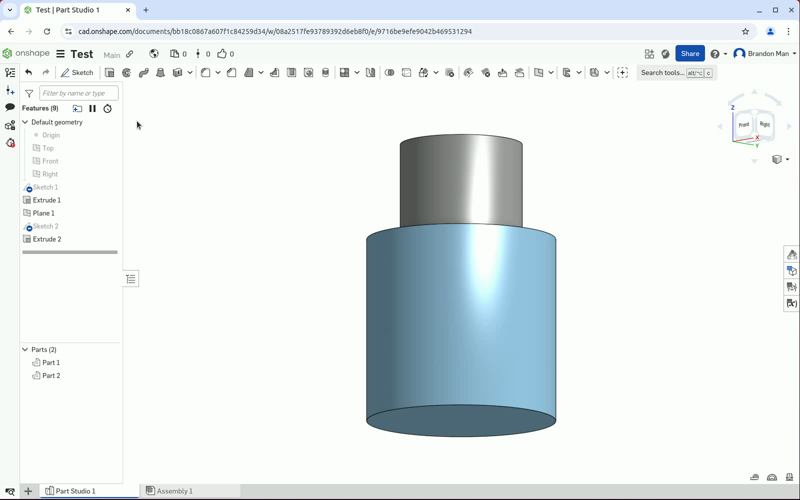
key(left, 3)
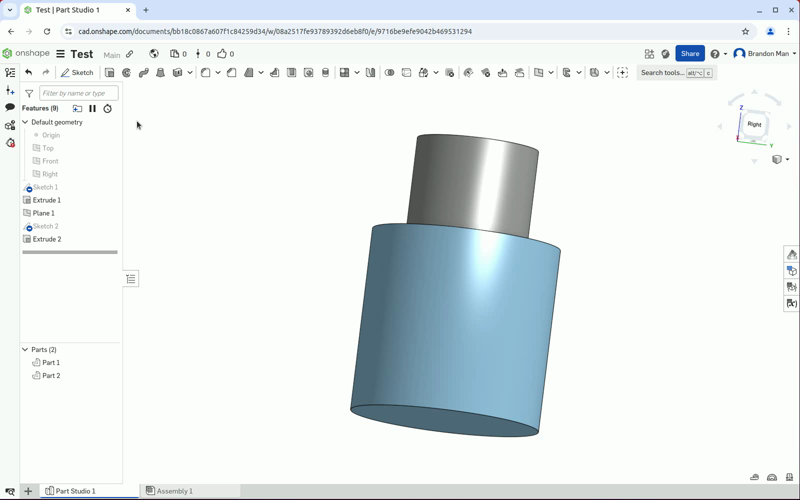
key(right, 3)
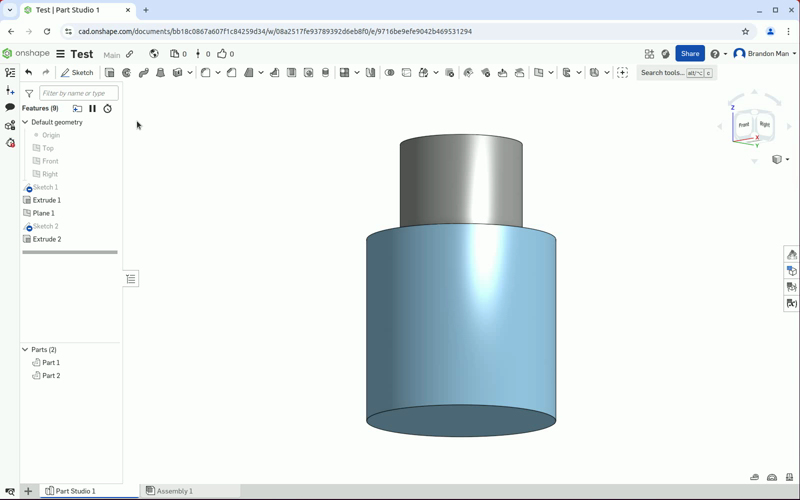
key(down, 3)
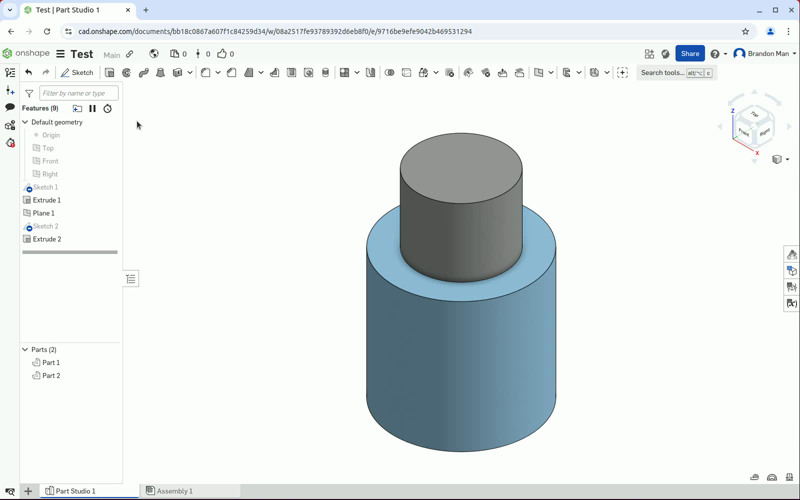
mouse_move(73, 189)
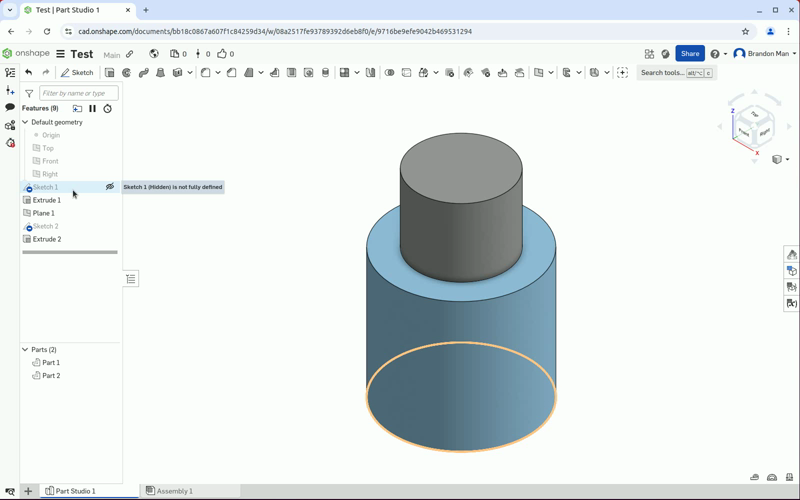
click(73, 189)